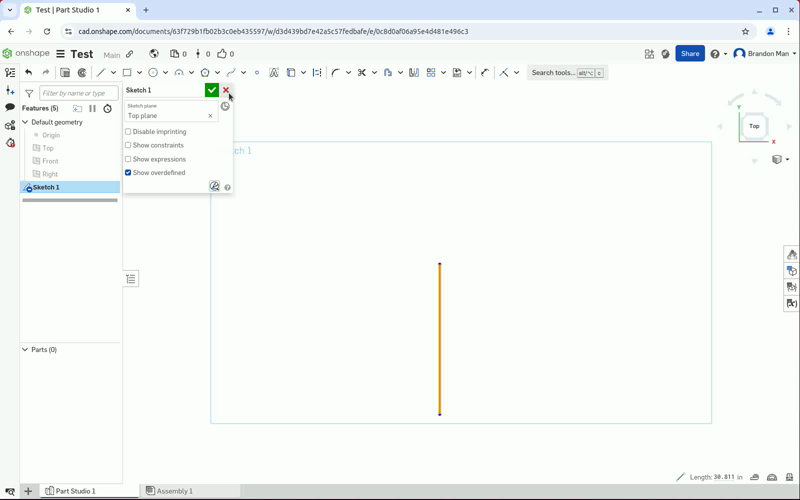
key(shift+h)
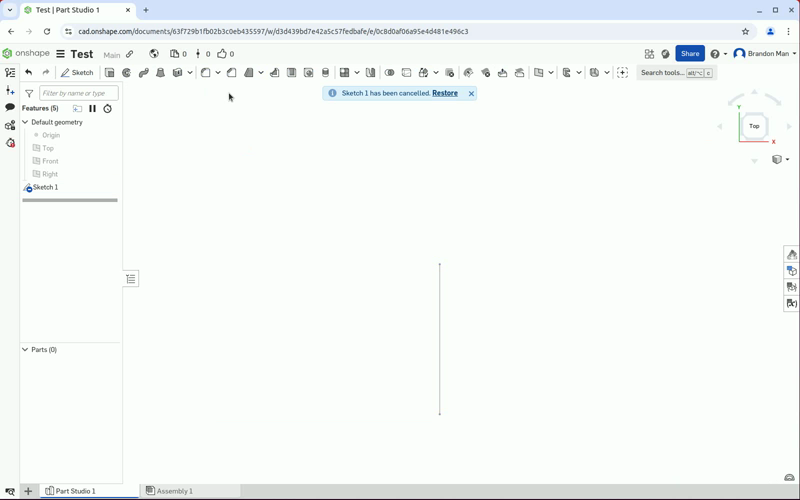
key(shift+s)
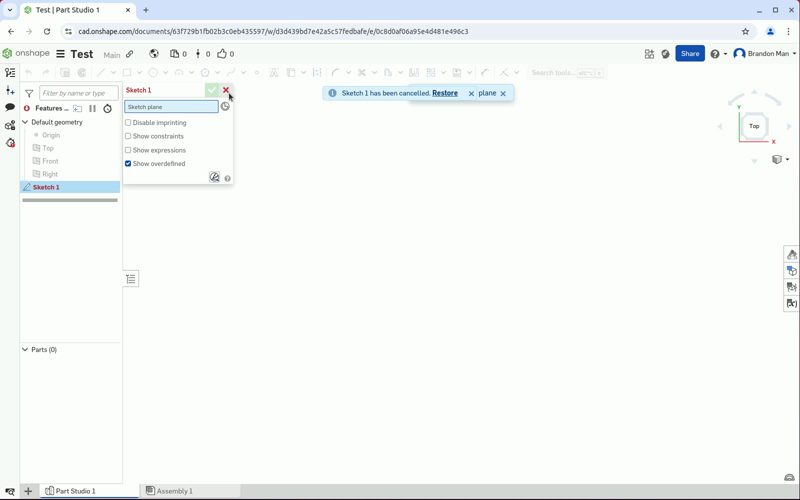
mouse_move(73, 150)
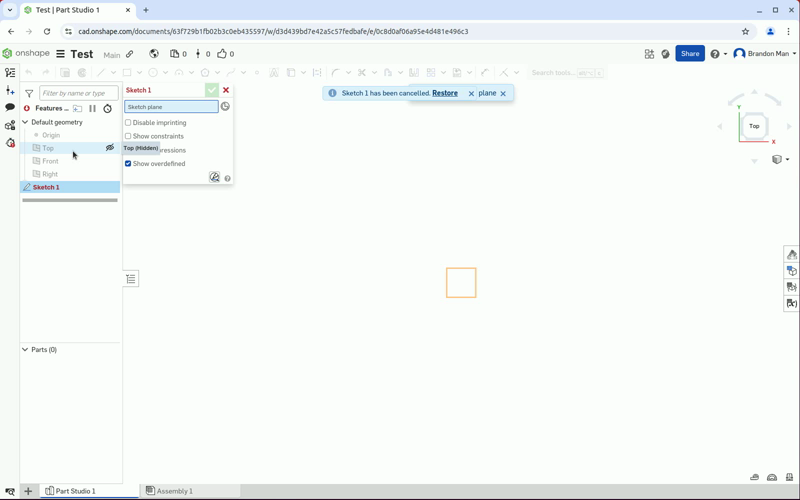
click(73, 150)
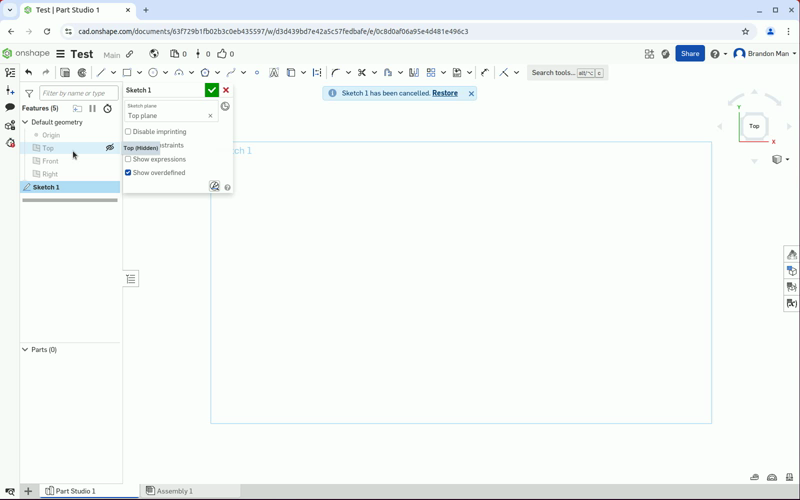
mouse_move(73, 352)
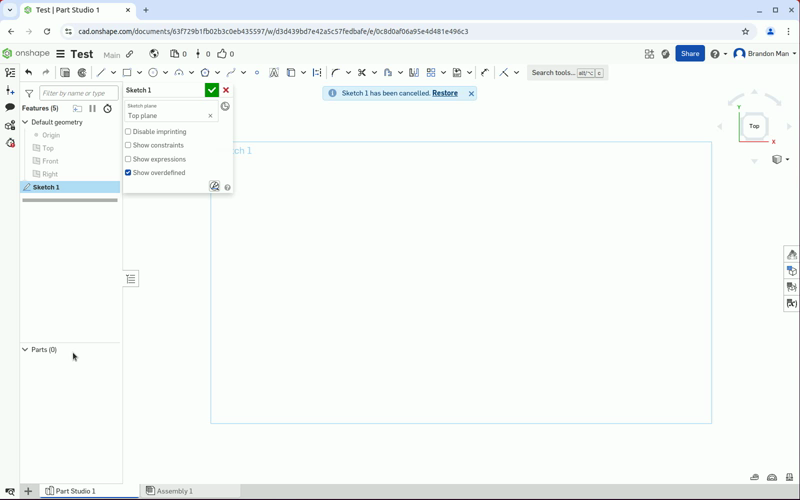
key(y)
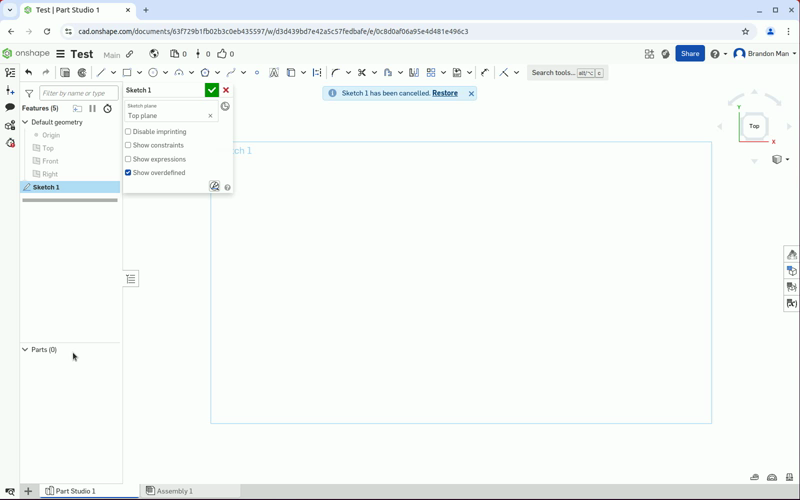
key(c)
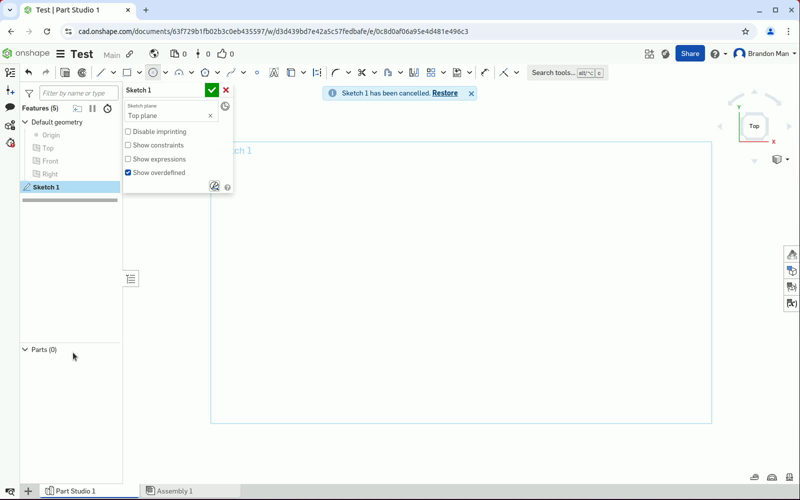
key_down(shift)
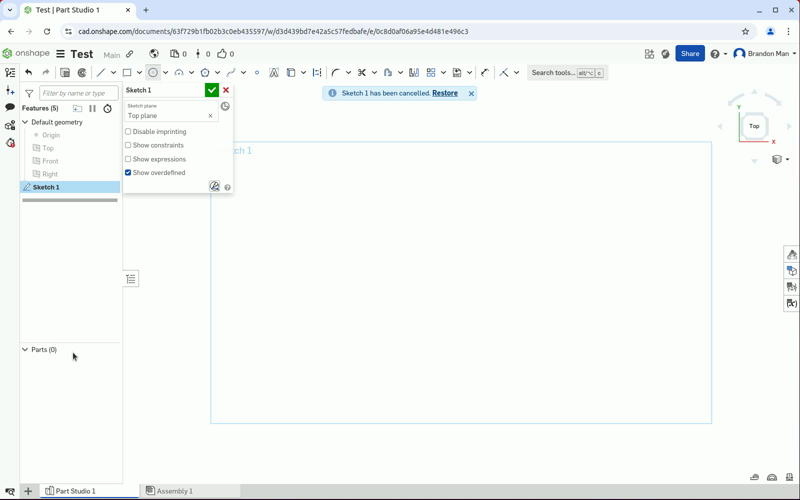
mouse_move(461, 282)
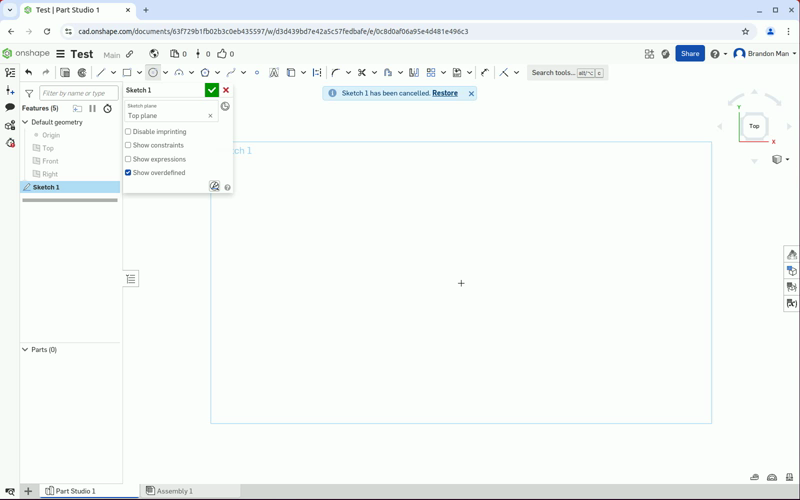
click(461, 282)
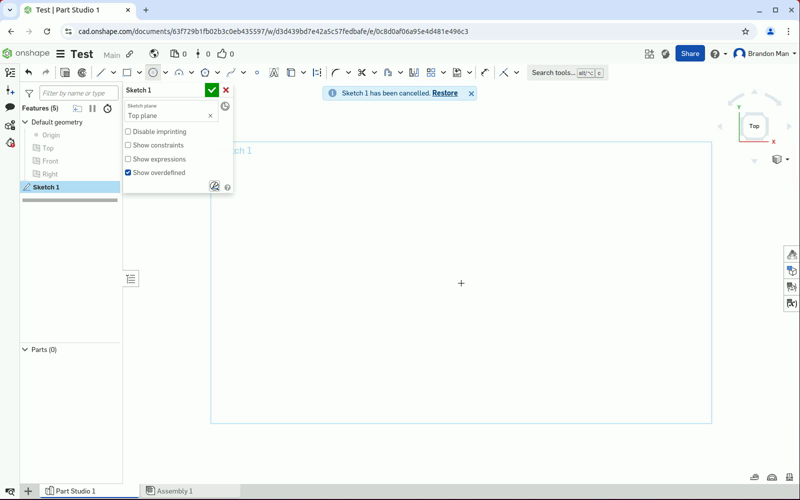
key_up(shift)
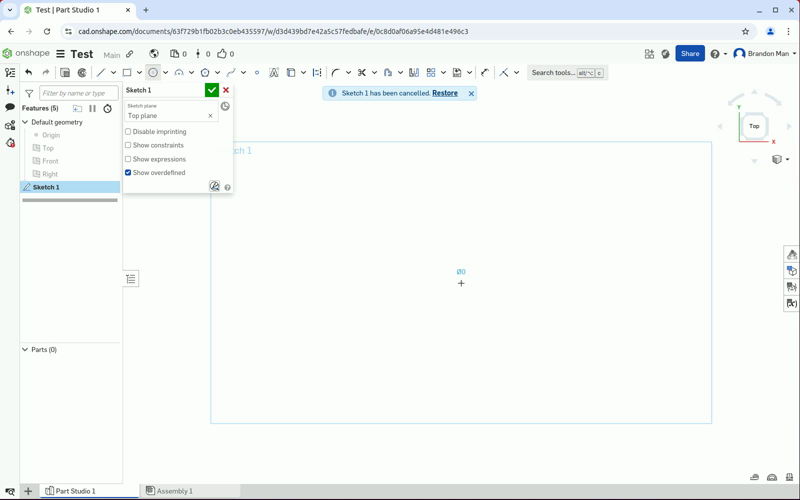
mouse_move(574, 282)
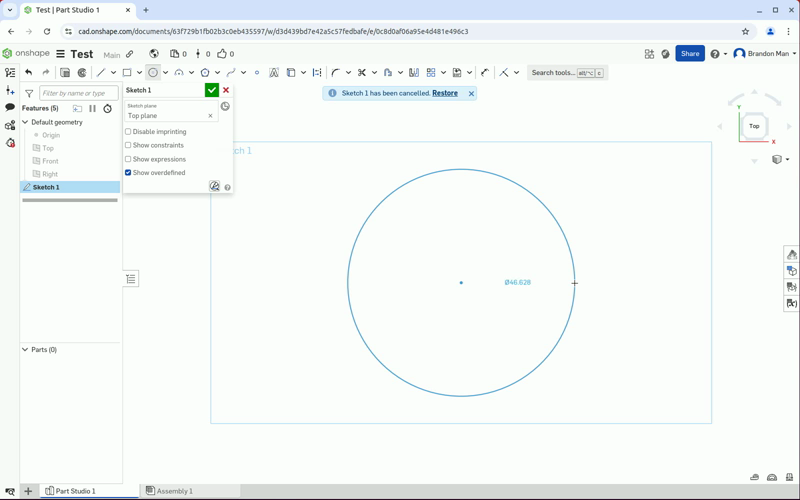
click(574, 282)
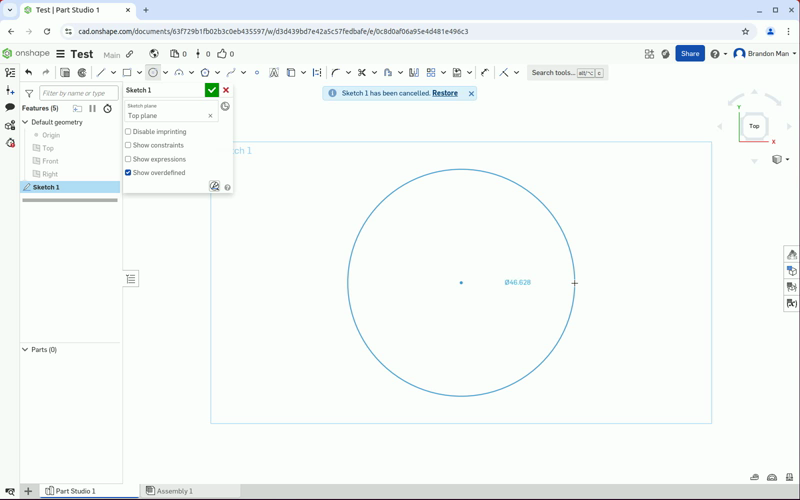
key(esc)
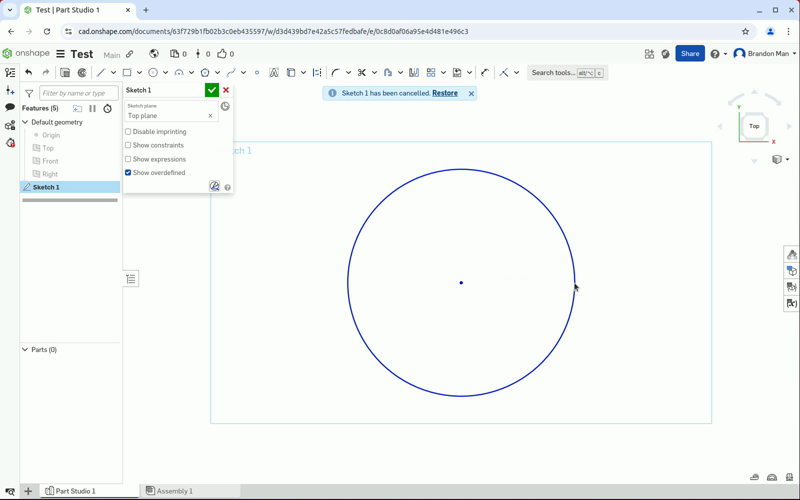
mouse_move(467, 322)
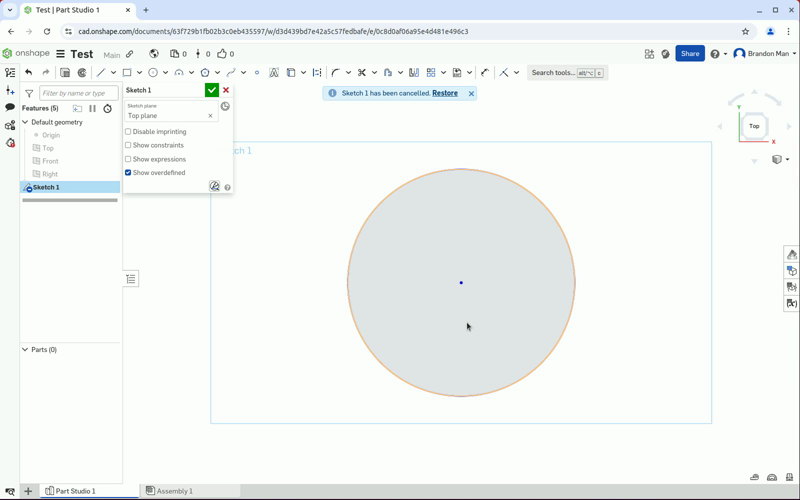
click(467, 322)
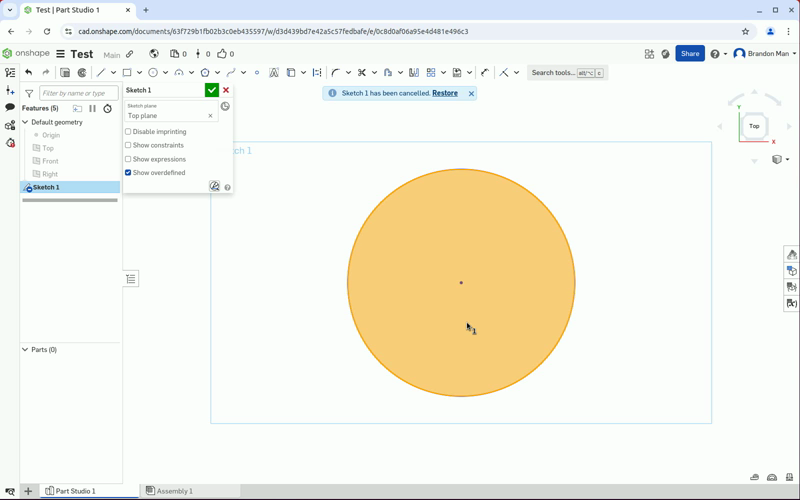
mouse_move(73, 352)
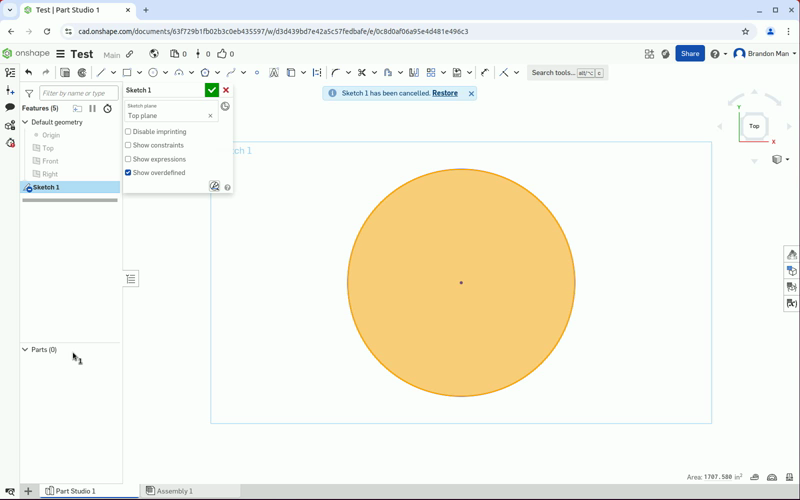
key(shift+y)
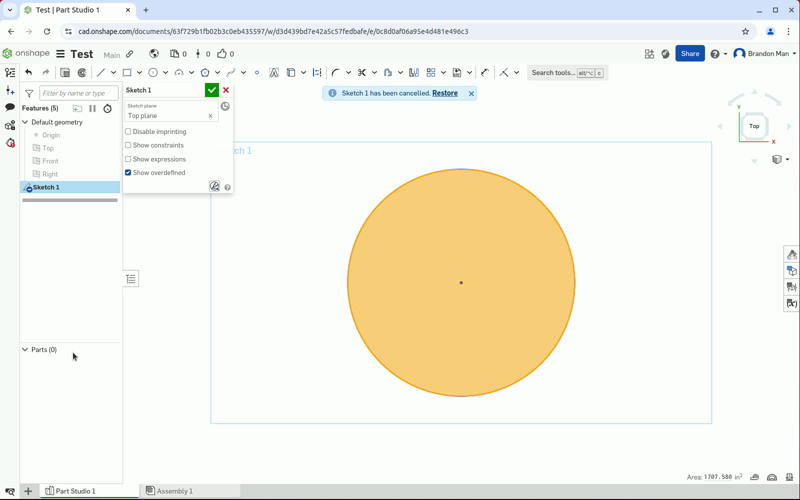
key(shift+e)
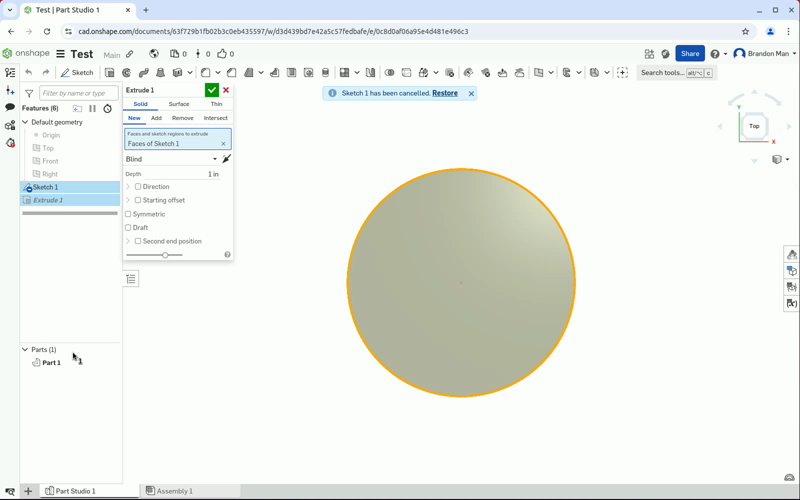
mouse_move(143, 106)
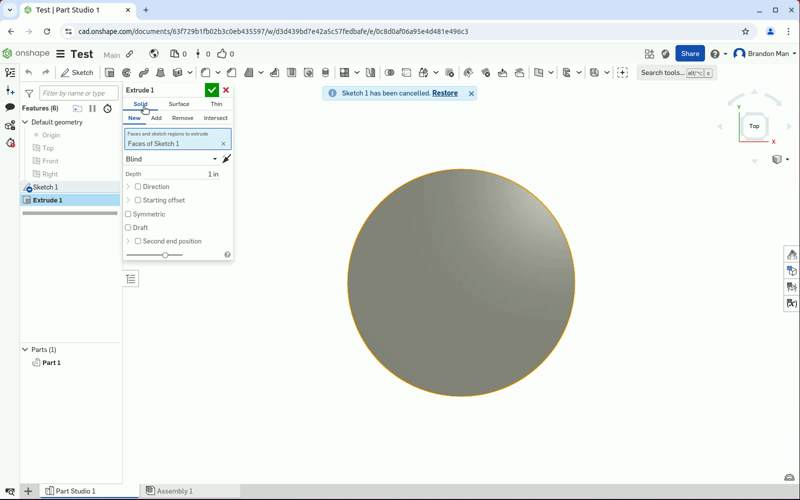
click(143, 106)
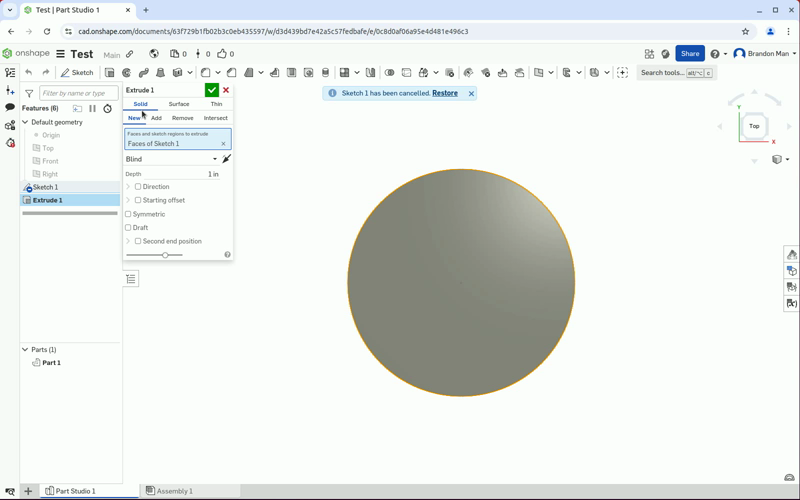
mouse_move(137, 120)
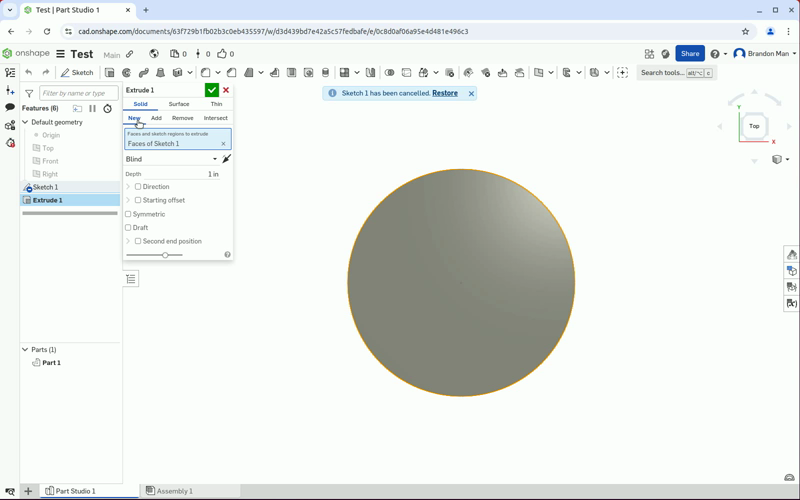
click(137, 120)
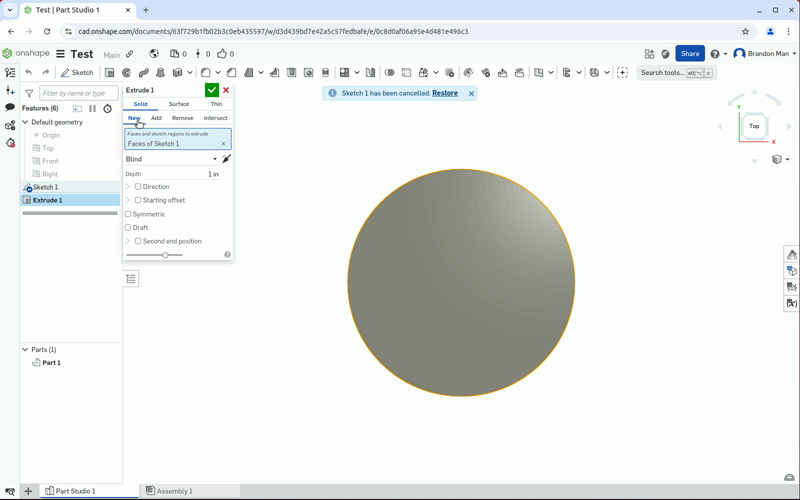
key(tab, 4)
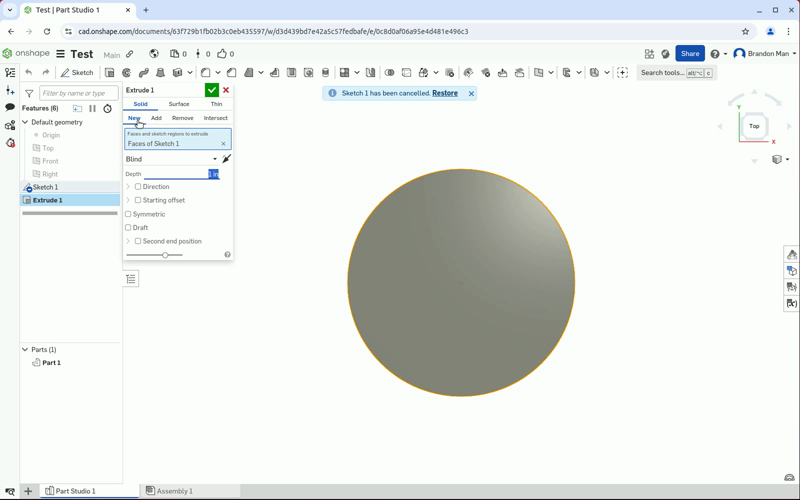
text(21.423)
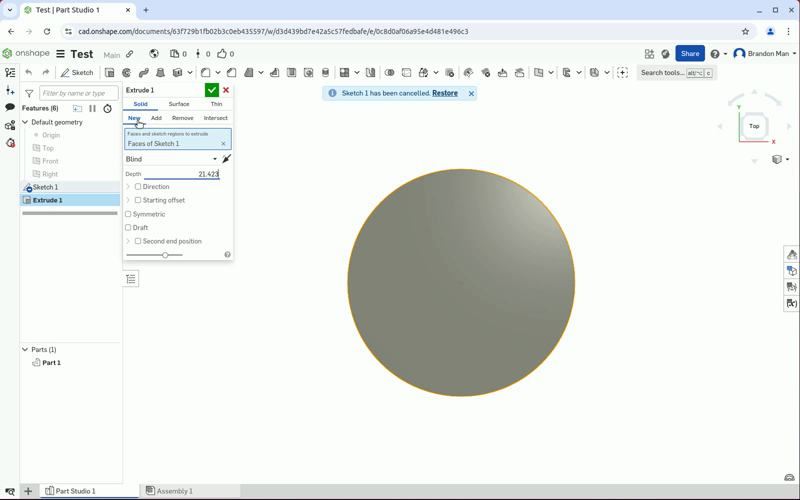
key(enter)
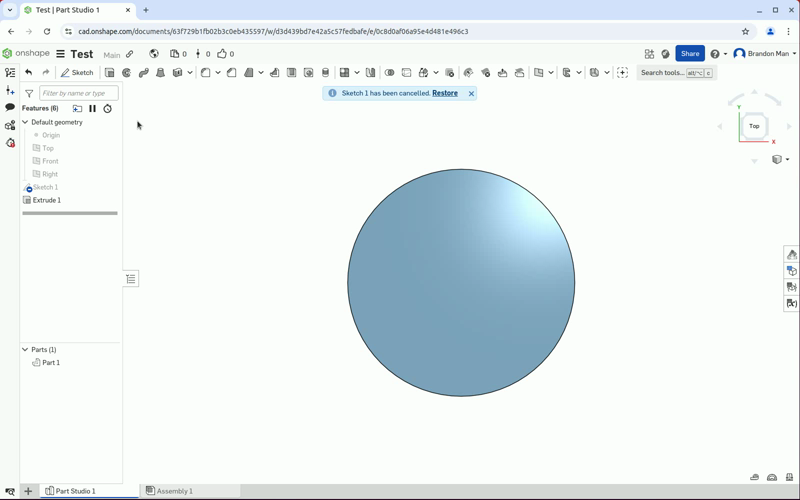
key(shift+h)
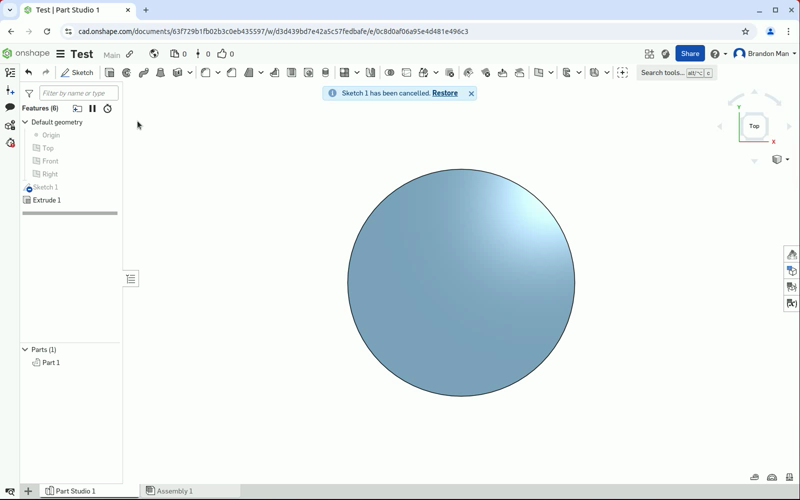
key(shift+h)
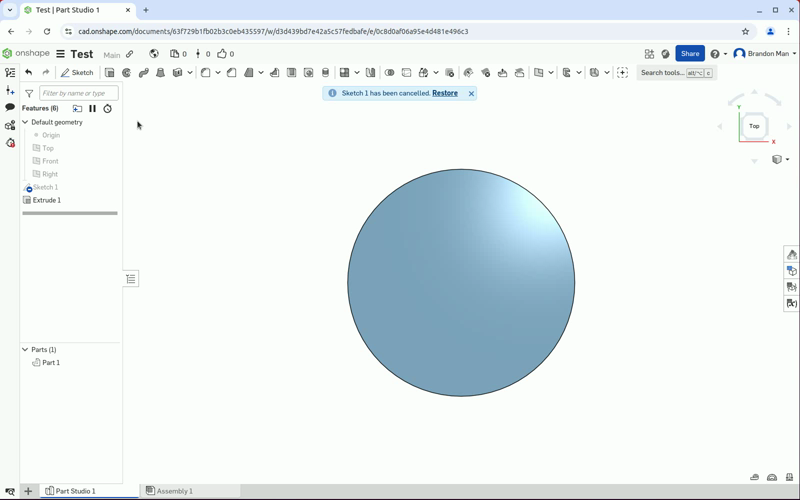
mouse_move(73, 189)
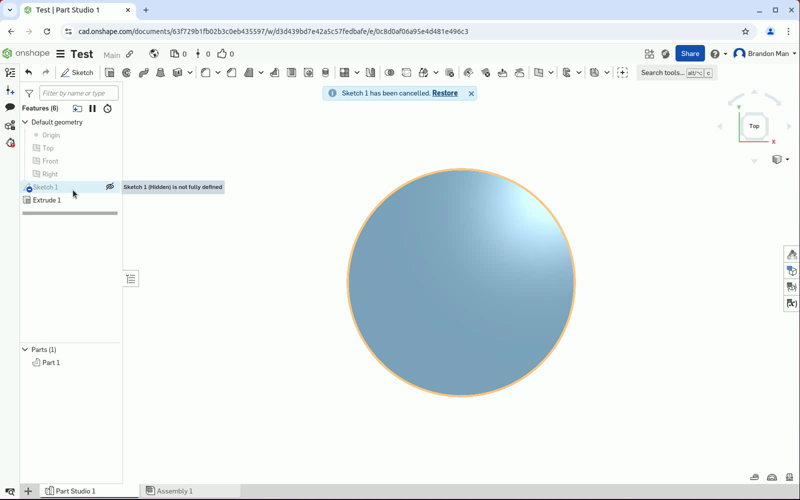
click(73, 189)
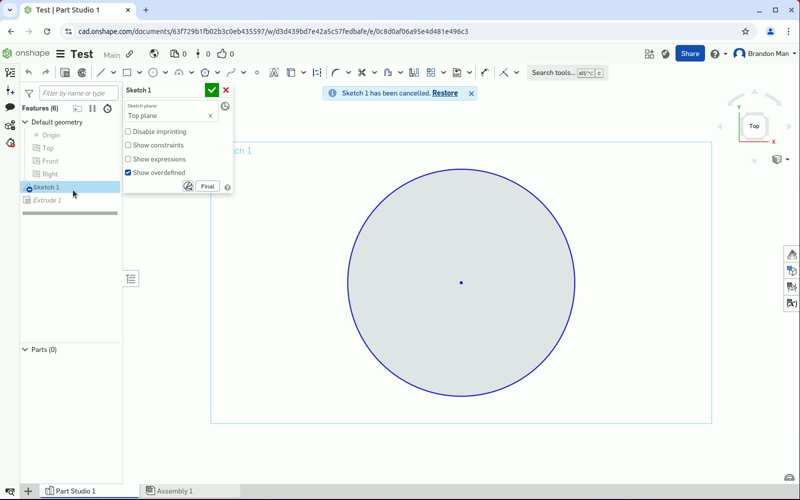
mouse_move(229, 92)
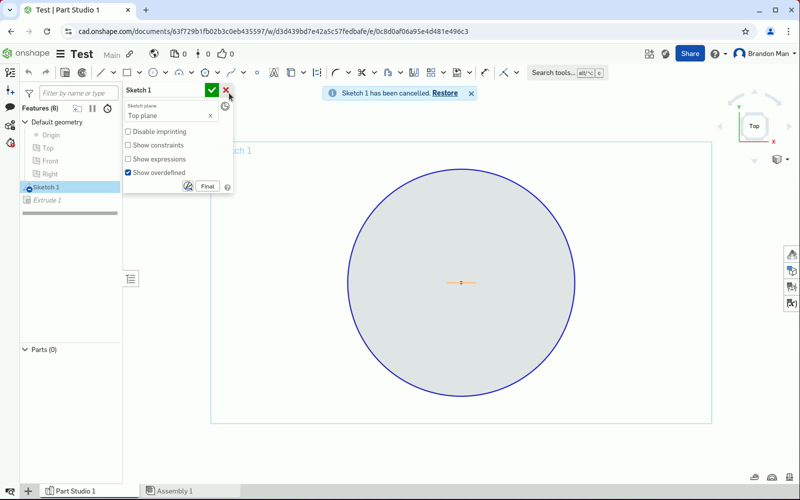
click(229, 92)
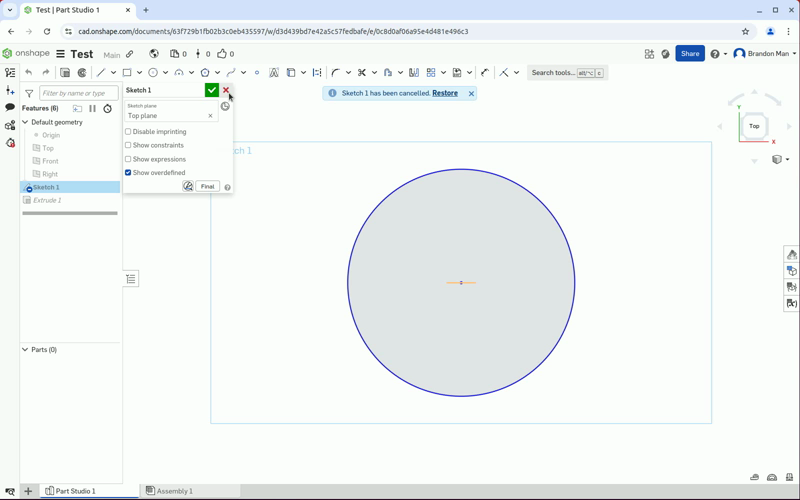
key(shift+s)
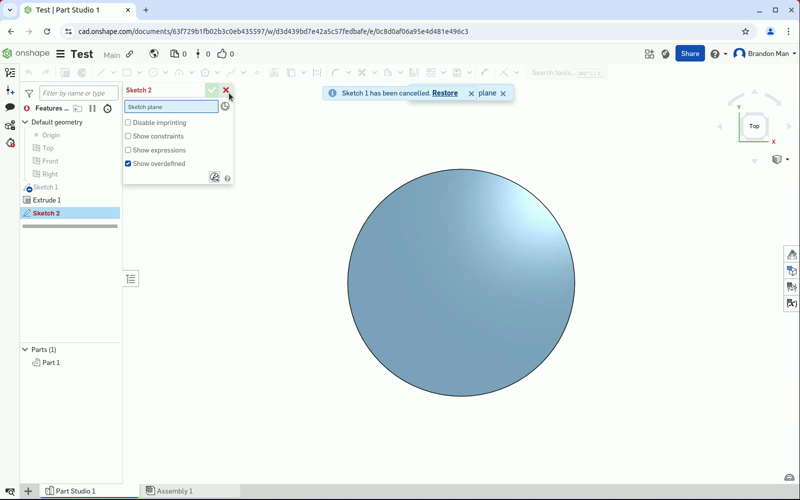
mouse_move(73, 150)
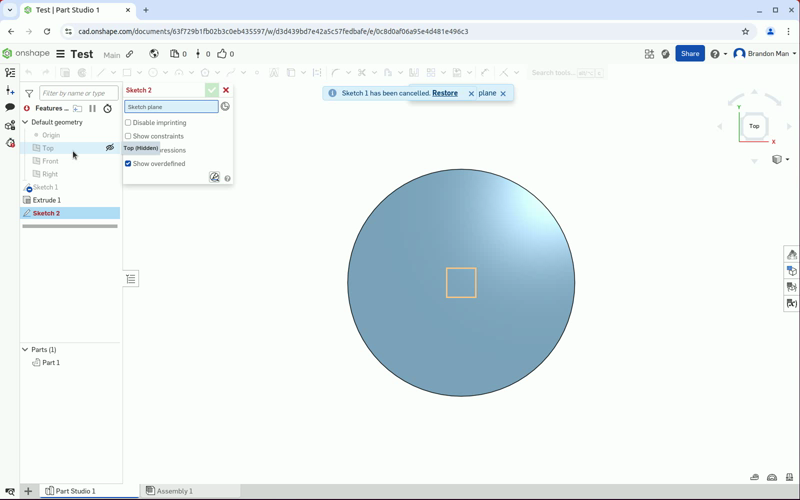
click(73, 150)
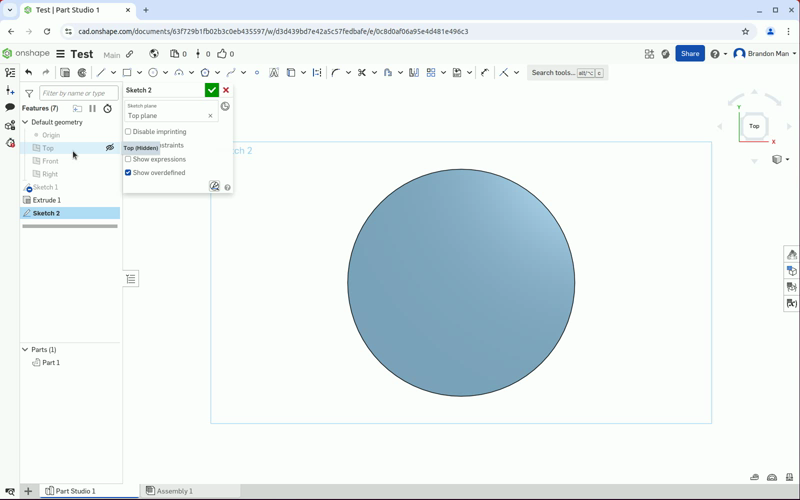
mouse_move(73, 352)
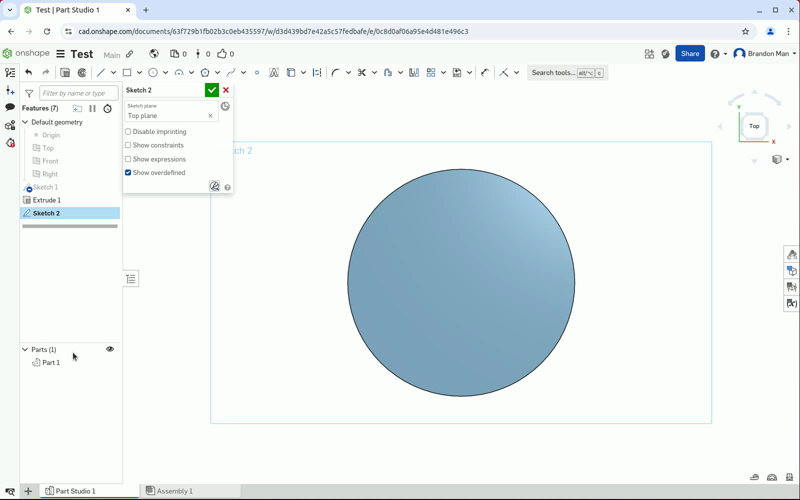
key(y)
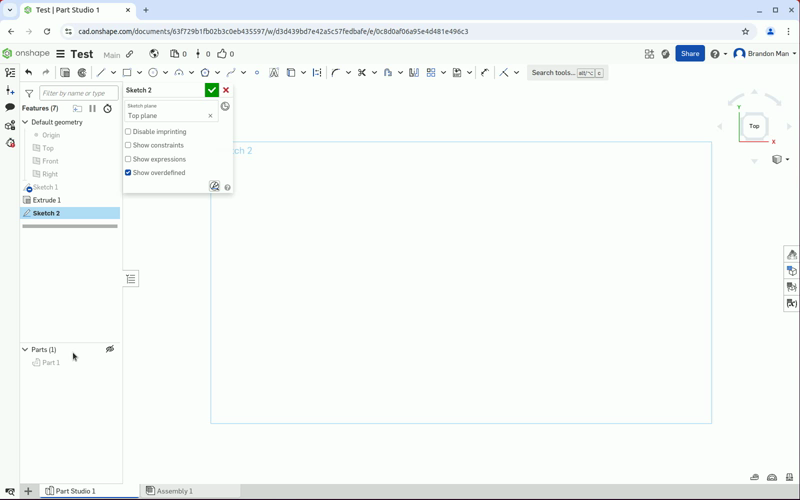
key(c)
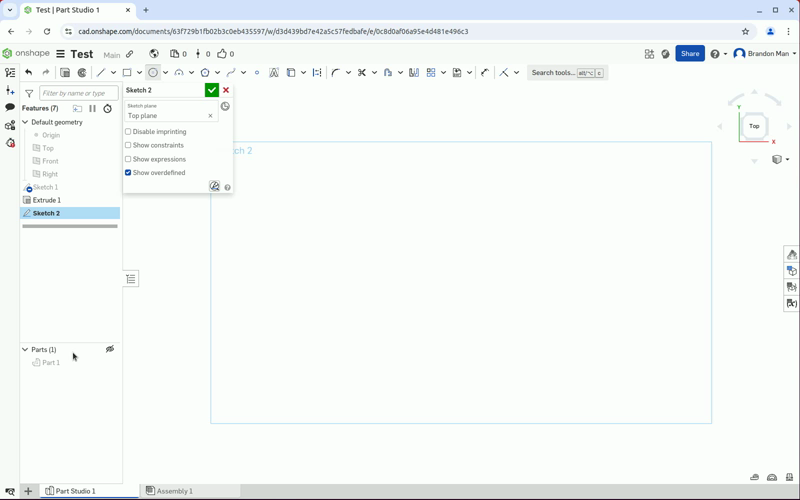
key_down(shift)
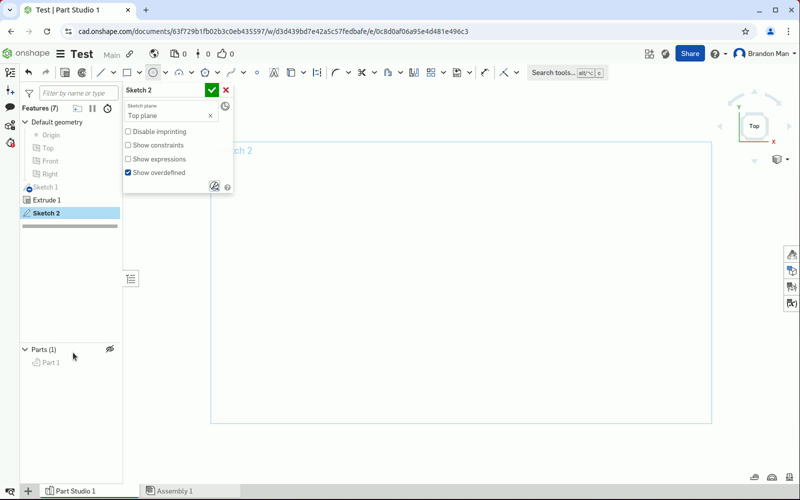
mouse_move(461, 282)
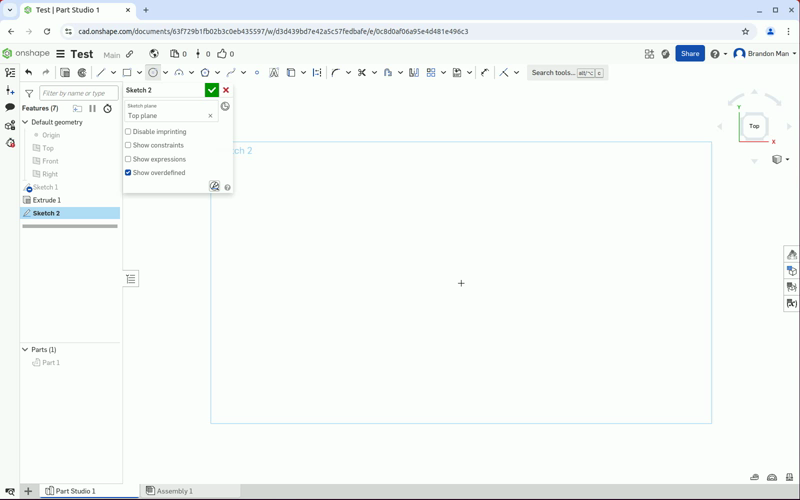
click(461, 282)
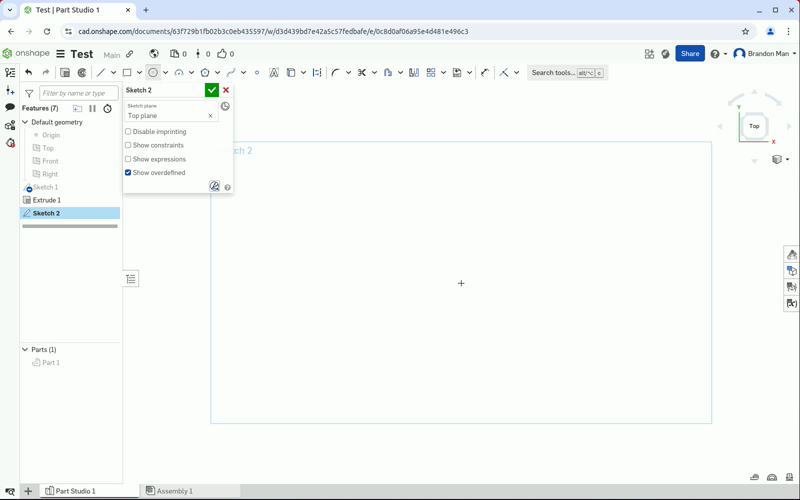
key_up(shift)
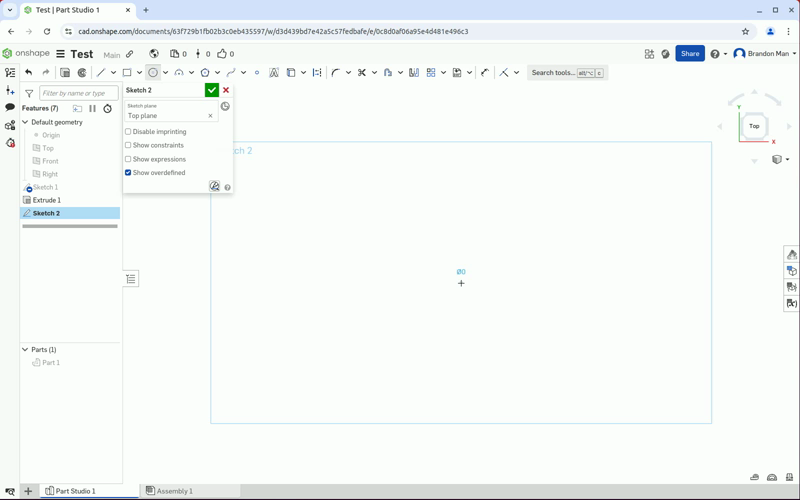
mouse_move(574, 282)
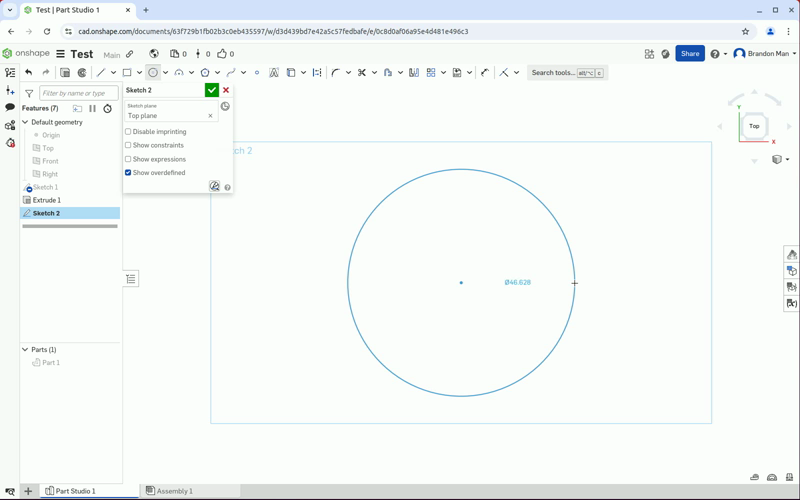
click(574, 282)
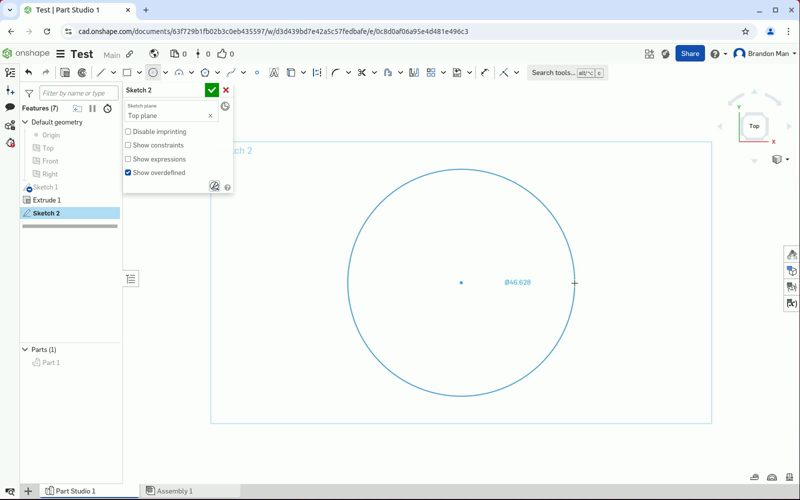
key(esc)
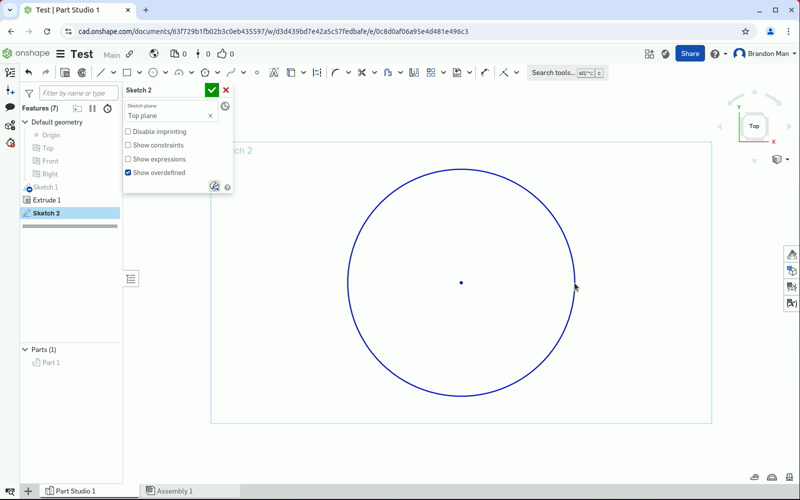
mouse_move(479, 251)
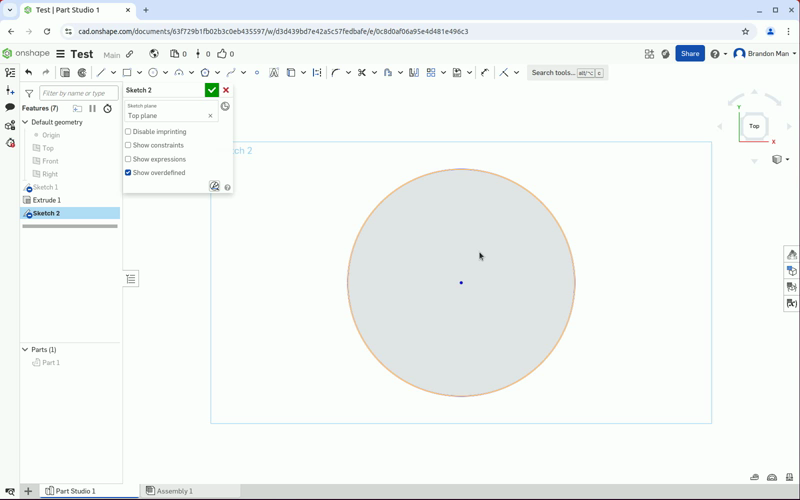
click(479, 251)
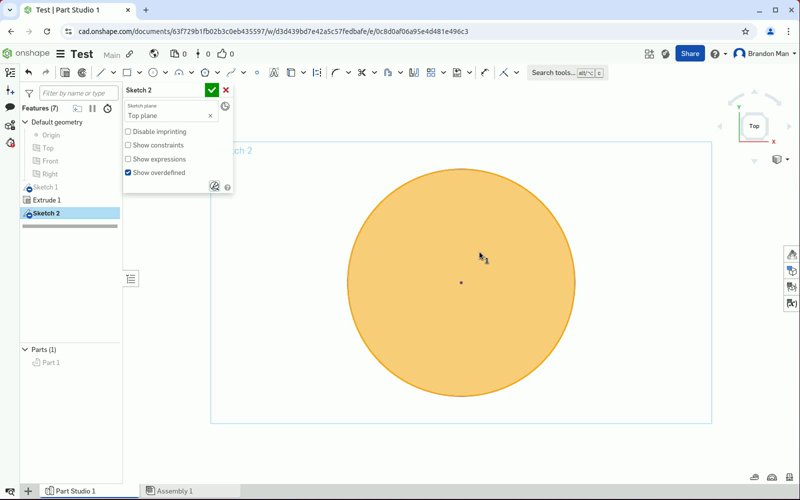
mouse_move(73, 352)
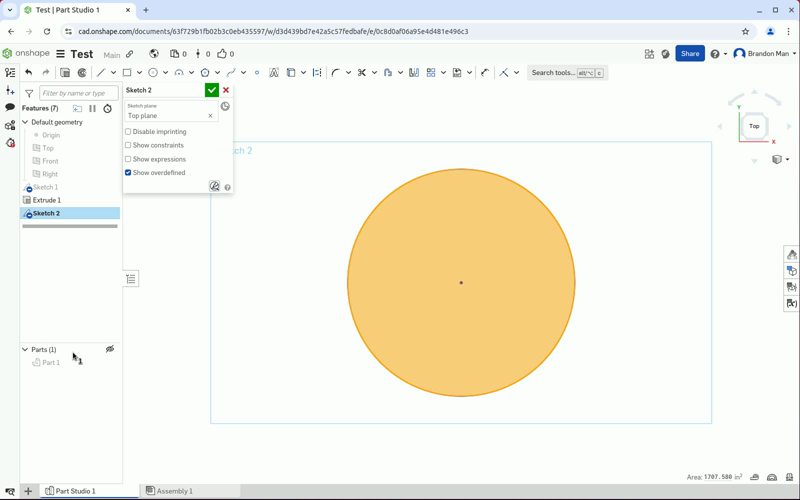
key(shift+y)
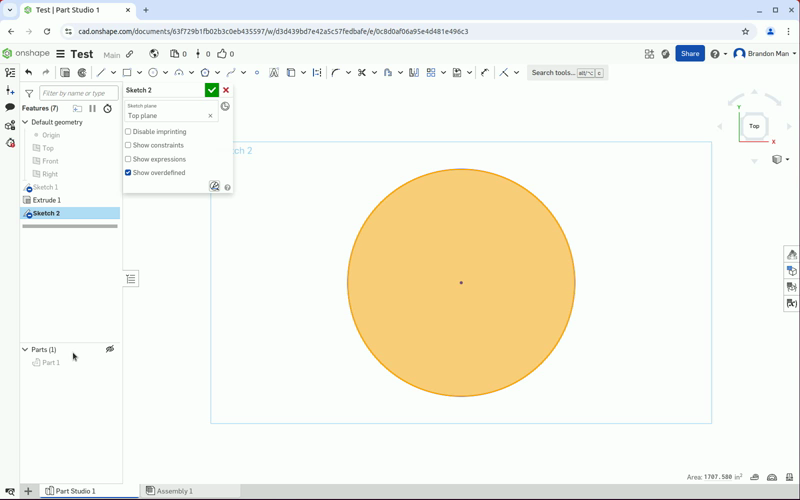
key(shift+e)
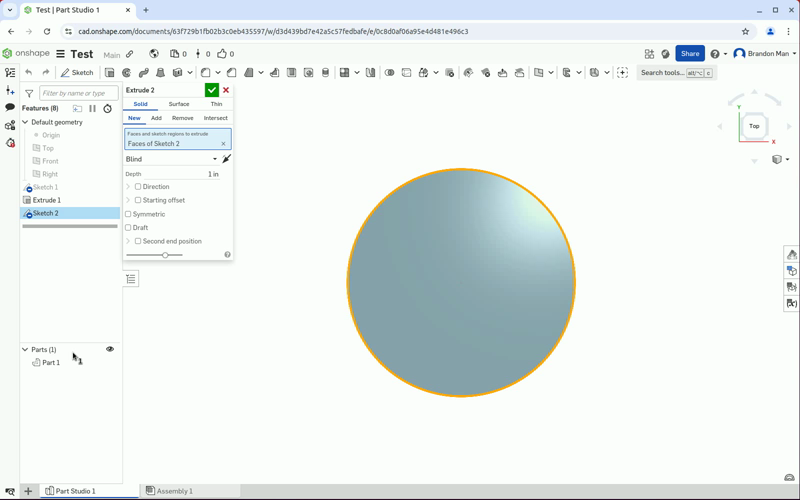
mouse_move(143, 106)
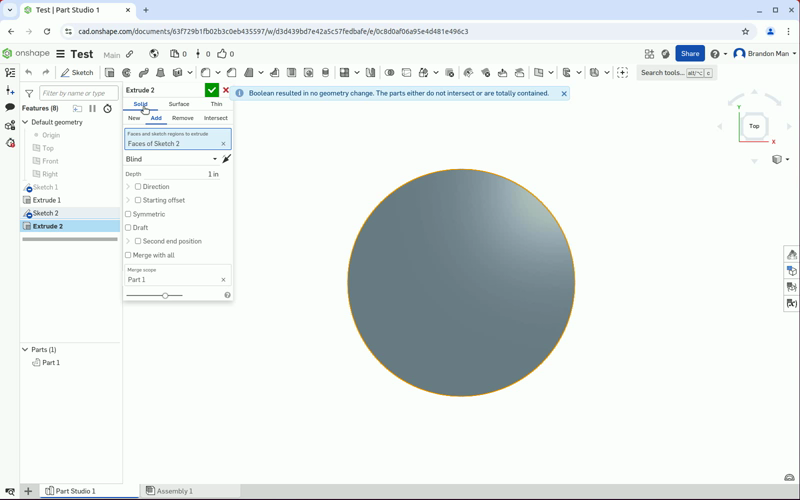
click(143, 106)
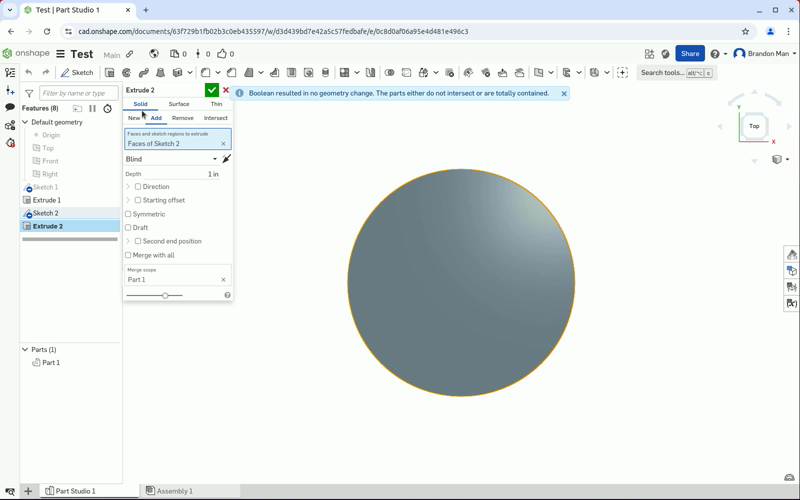
mouse_move(137, 120)
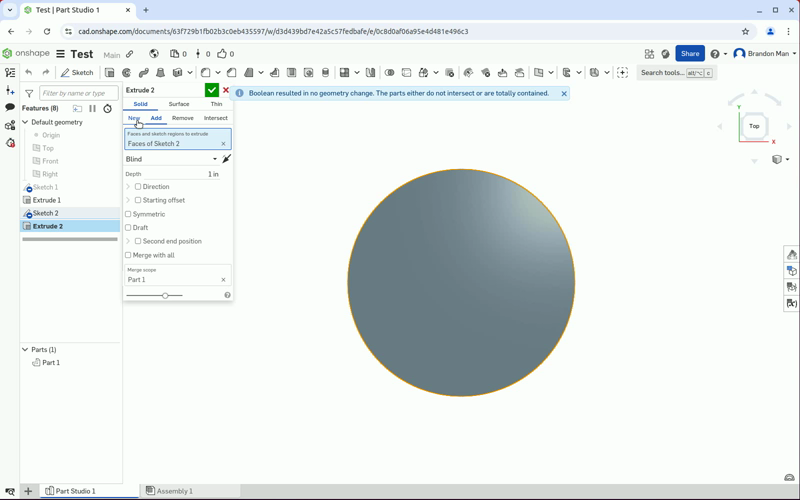
click(137, 120)
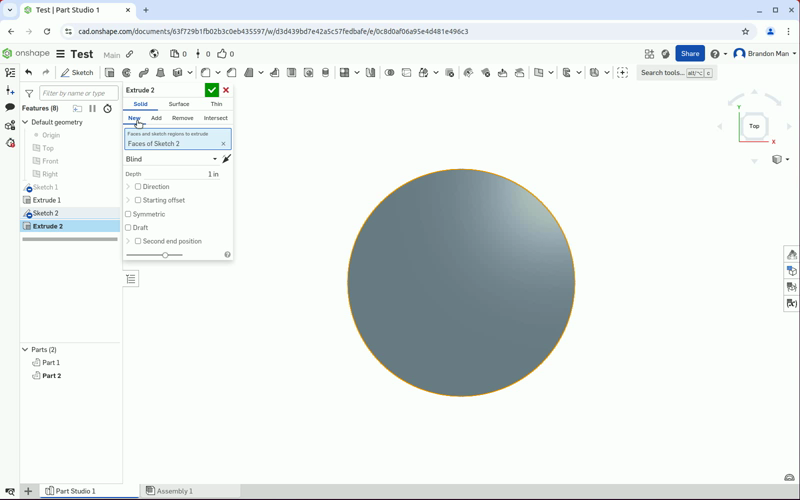
key(tab, 4)
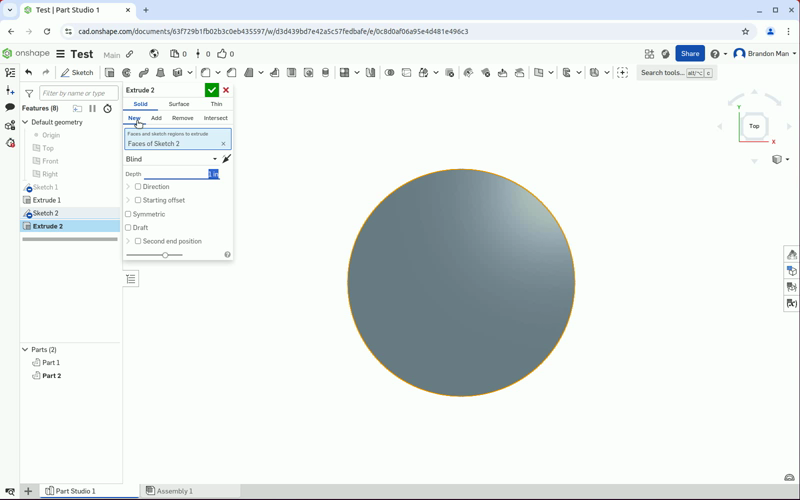
text(21.423)
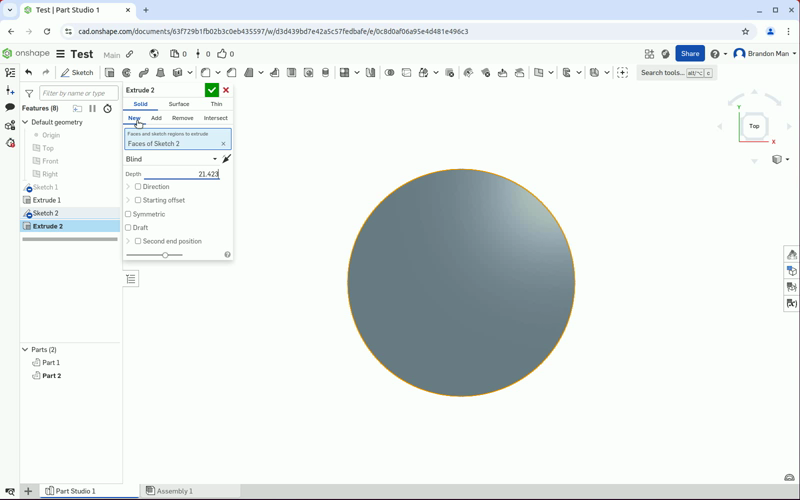
key(enter)
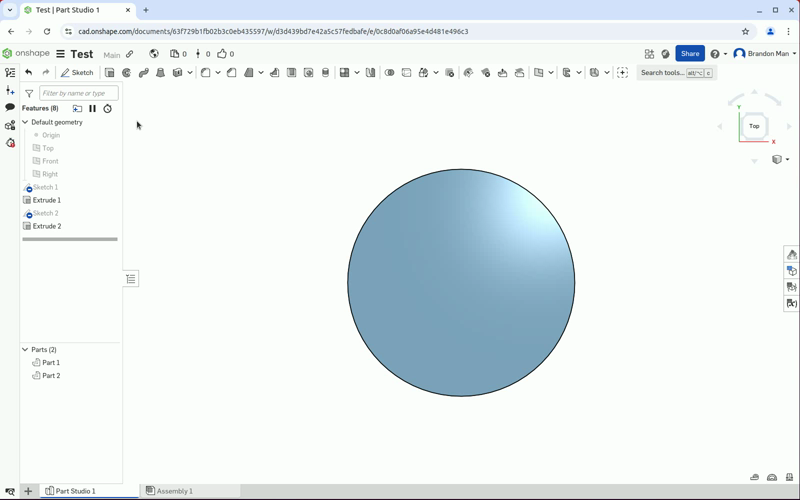
key(shift+h)
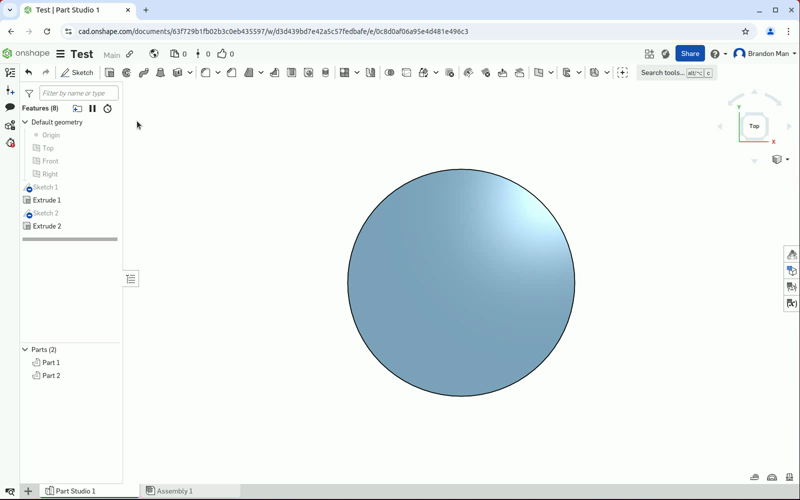
key(shift+h)
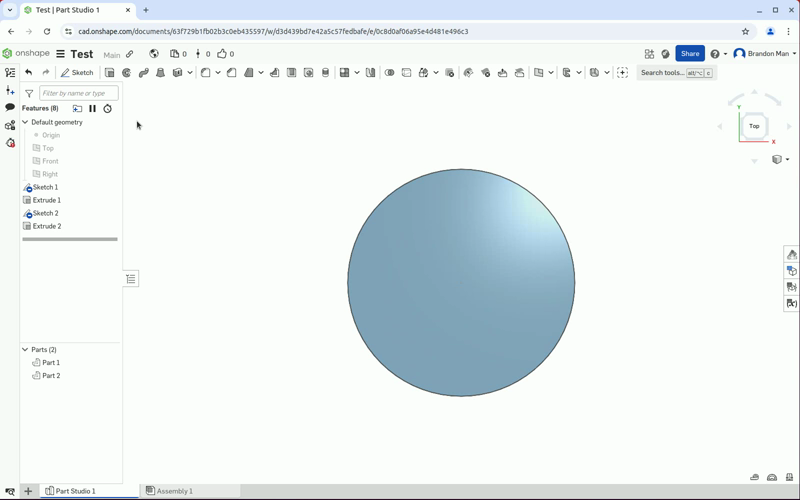
key(shift+7)
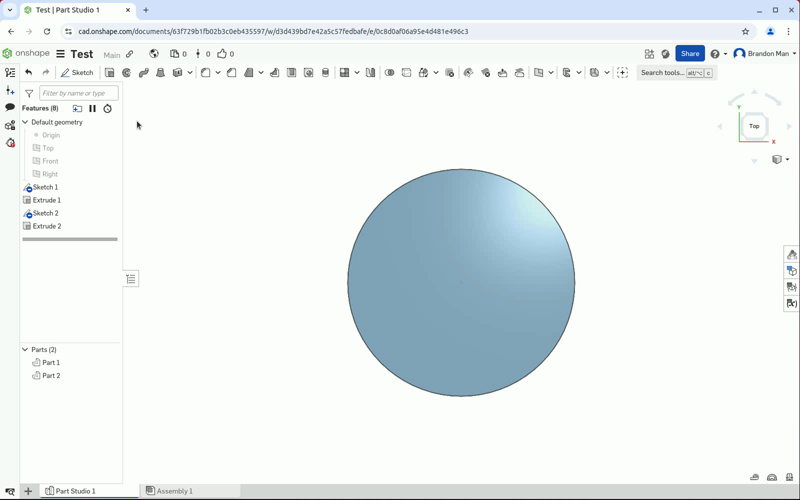
key(up, 3)
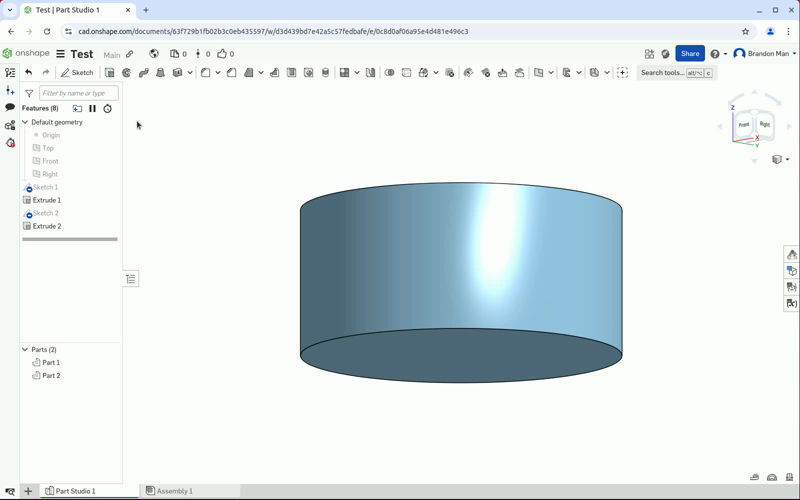
key(left, 3)
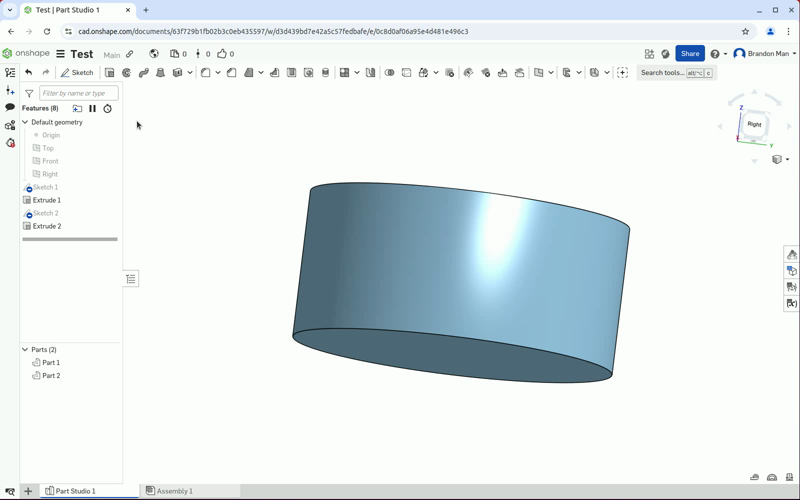
key(right, 3)
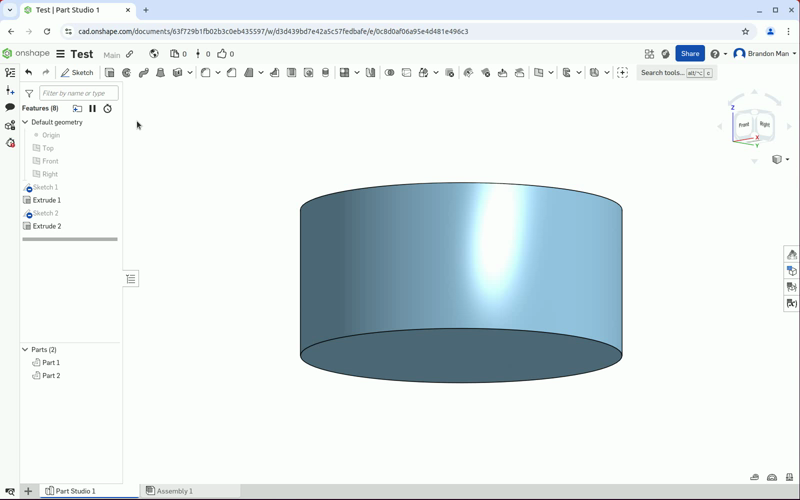
key(down, 3)
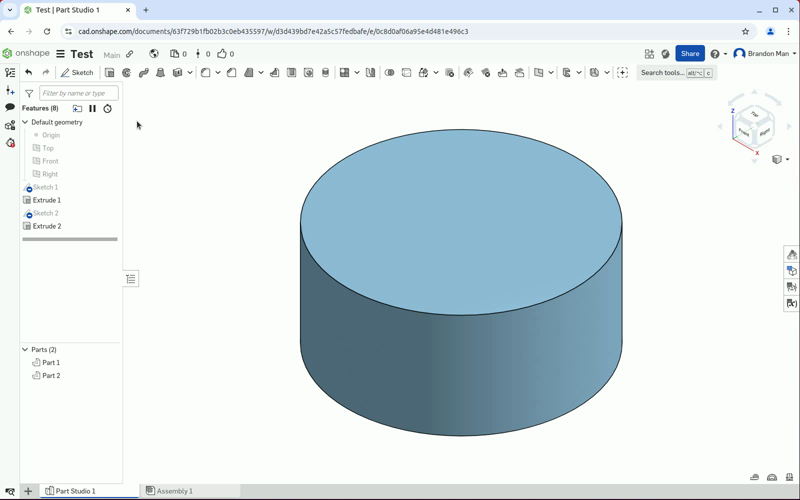
mouse_move(73, 189)
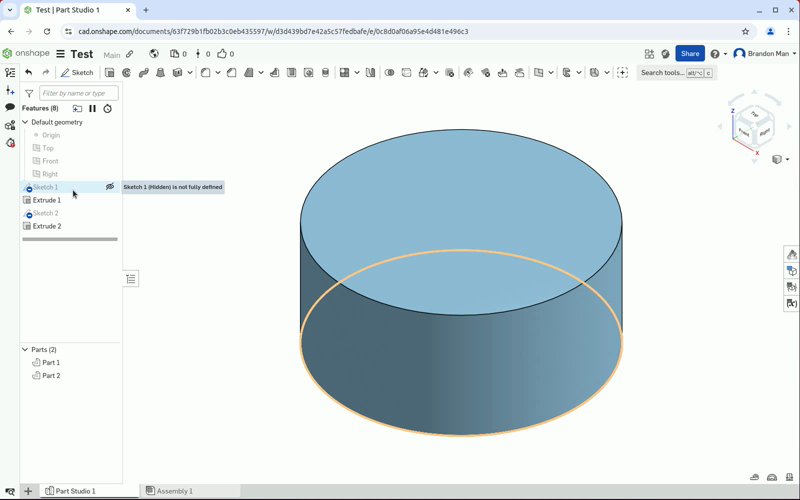
click(73, 189)